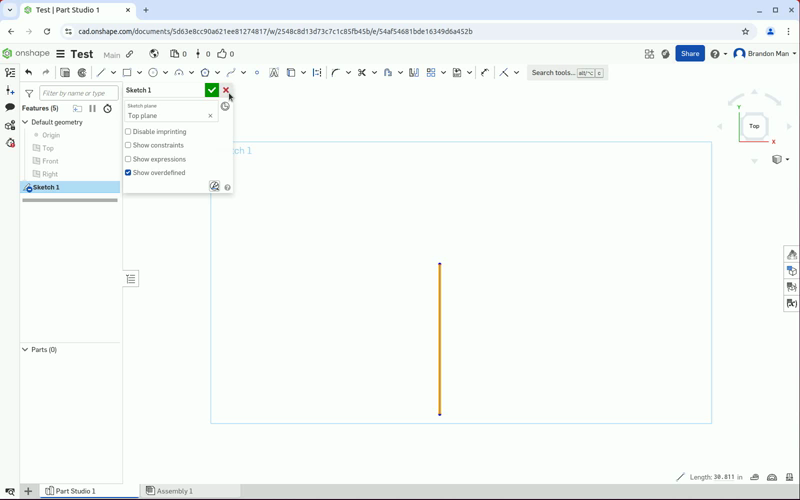
key(shift+h)
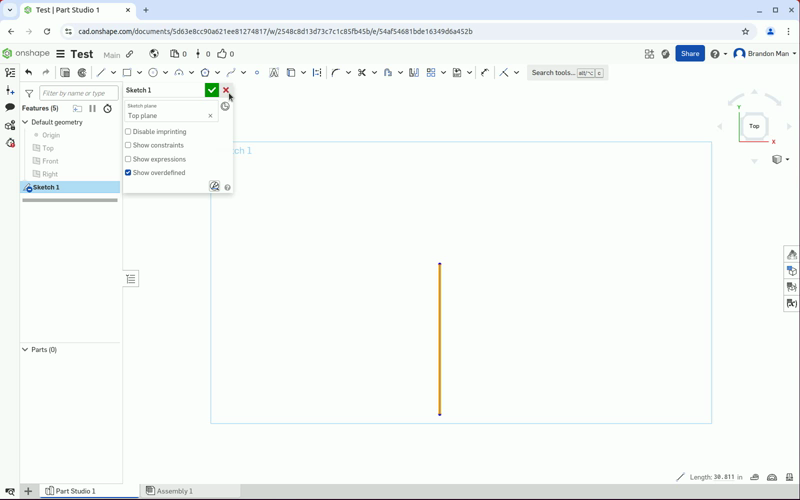
key(shift+s)
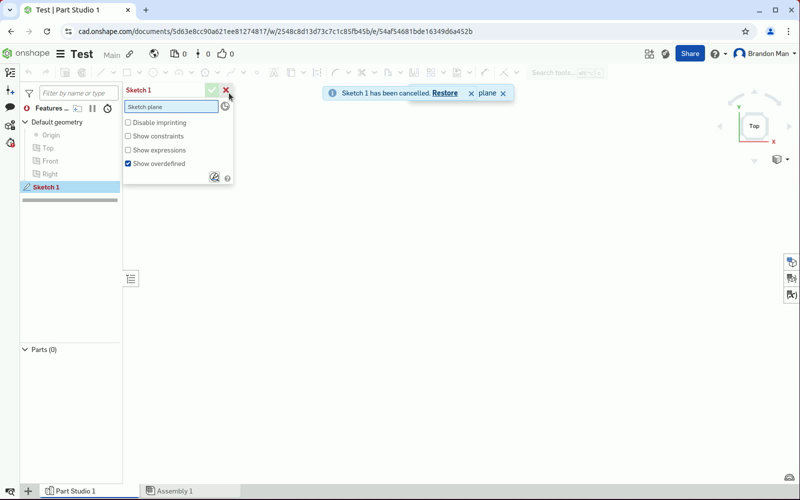
mouse_move(73, 150)
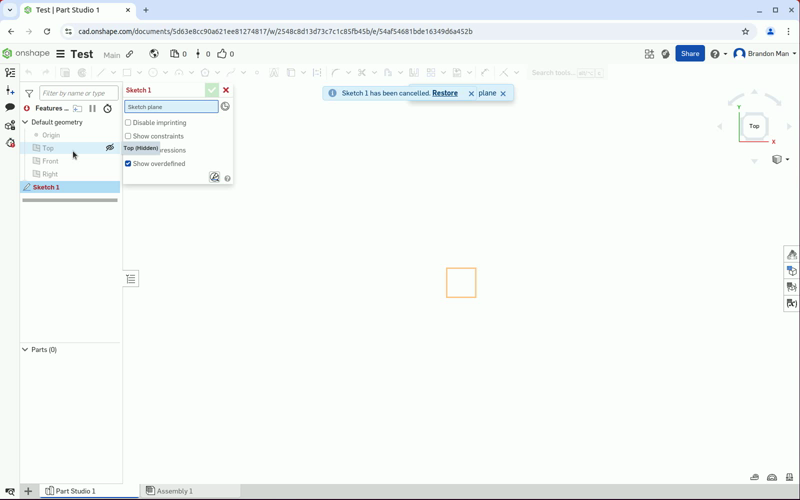
click(73, 150)
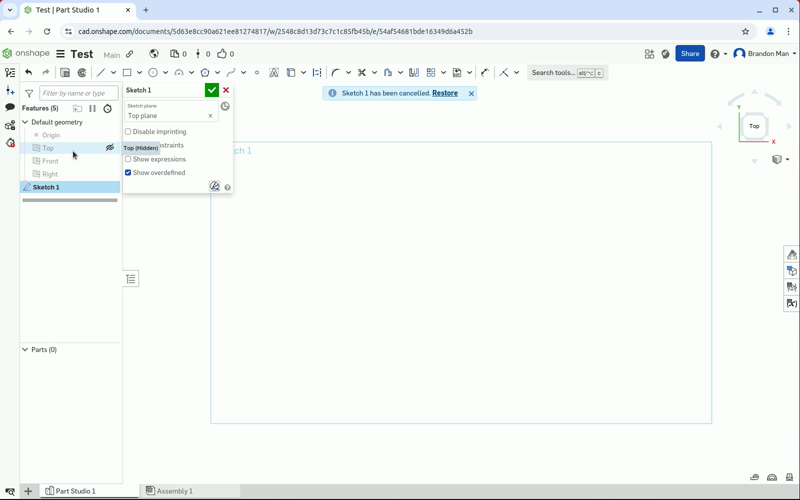
mouse_move(73, 352)
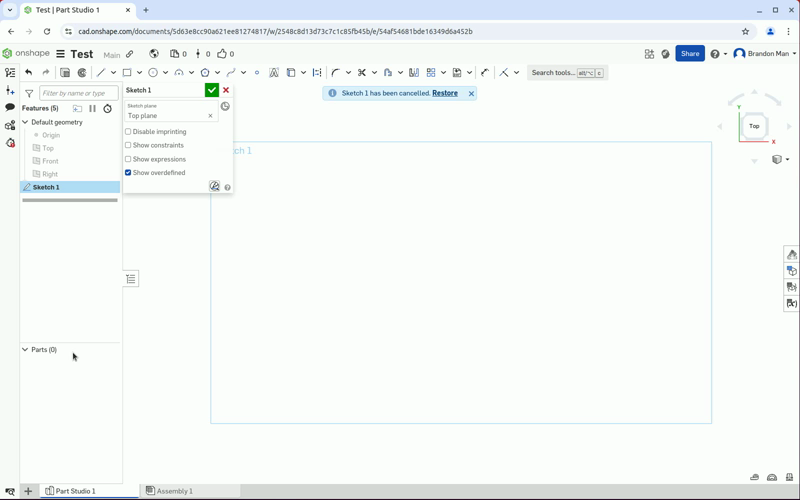
key(y)
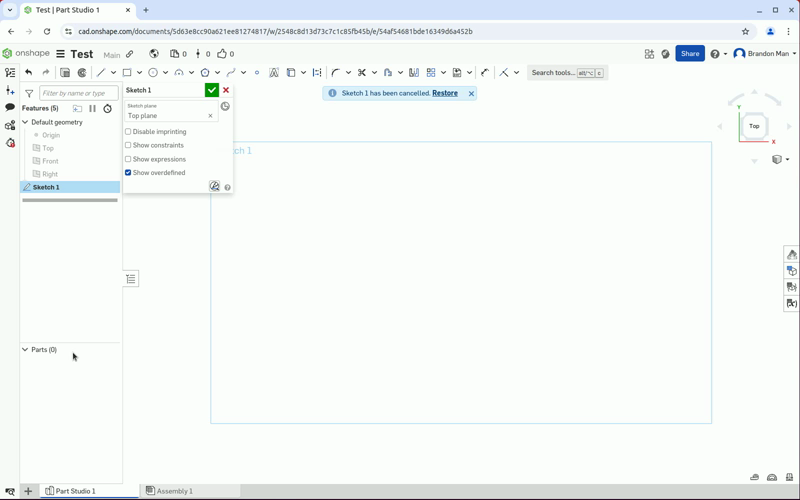
key(c)
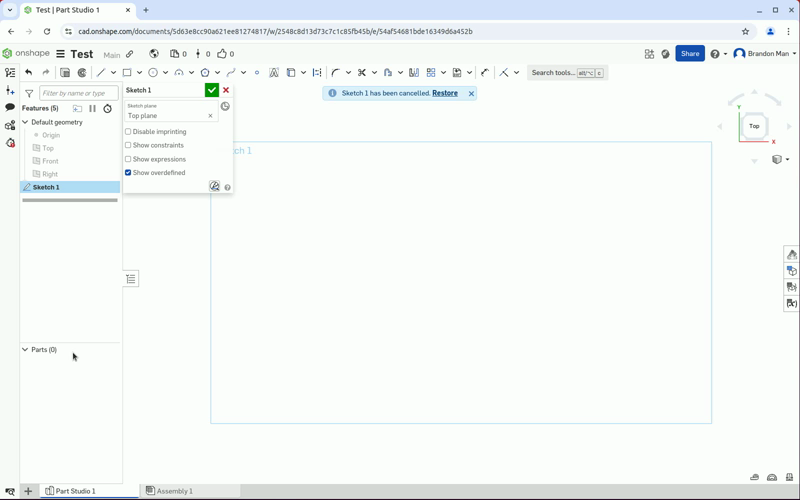
key_down(shift)
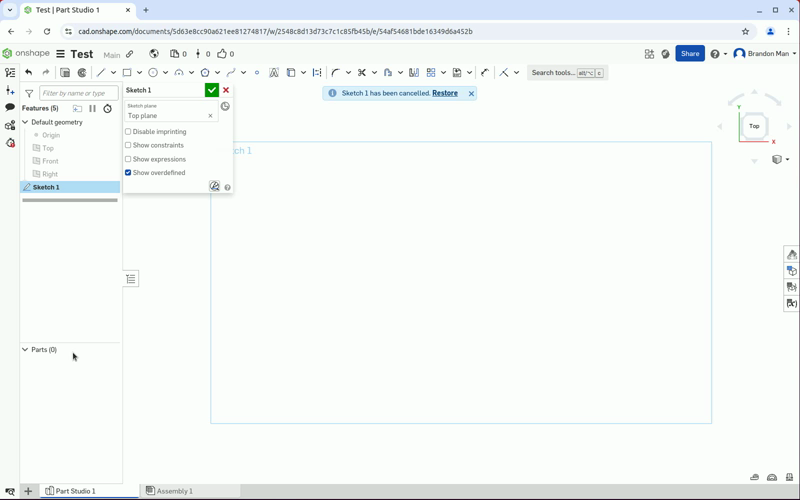
mouse_move(461, 282)
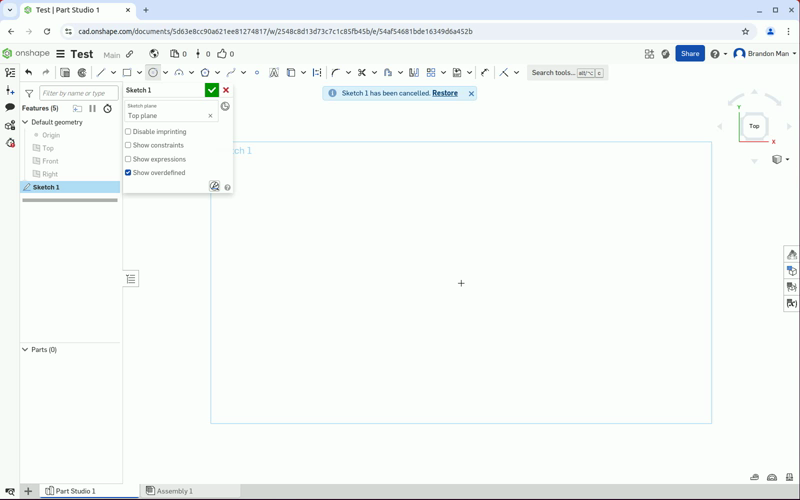
click(461, 282)
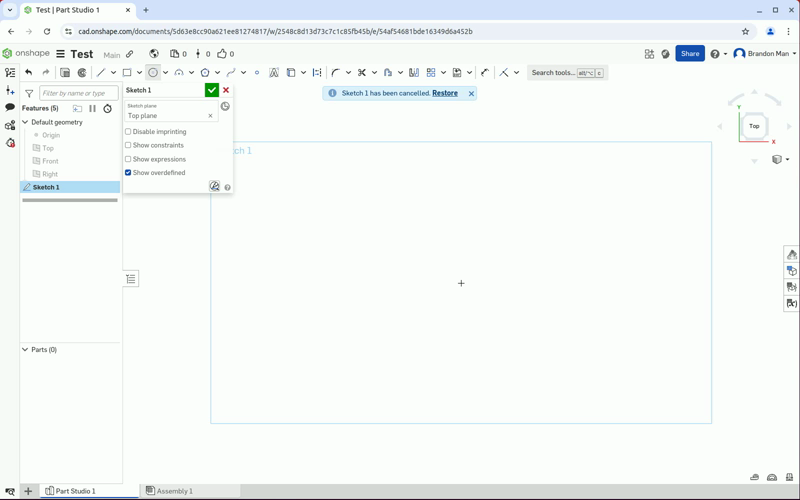
key_up(shift)
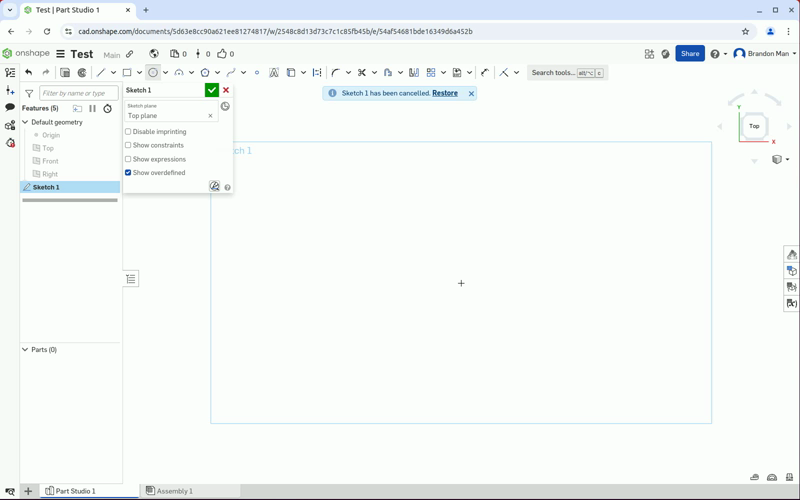
mouse_move(572, 282)
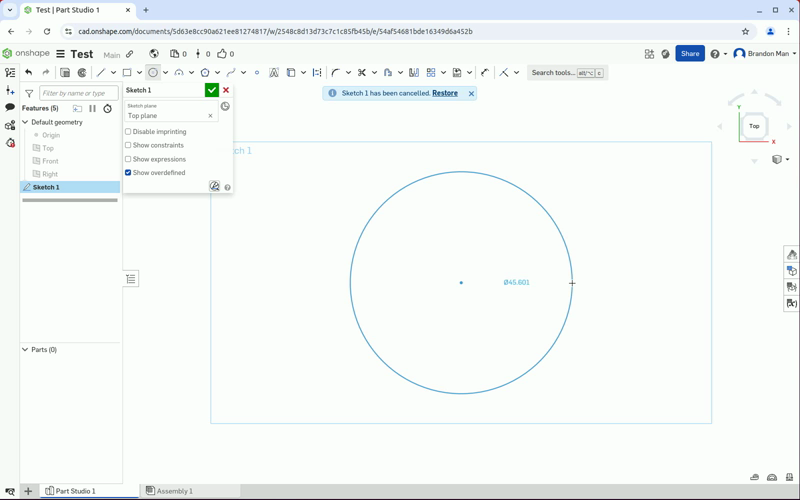
click(572, 282)
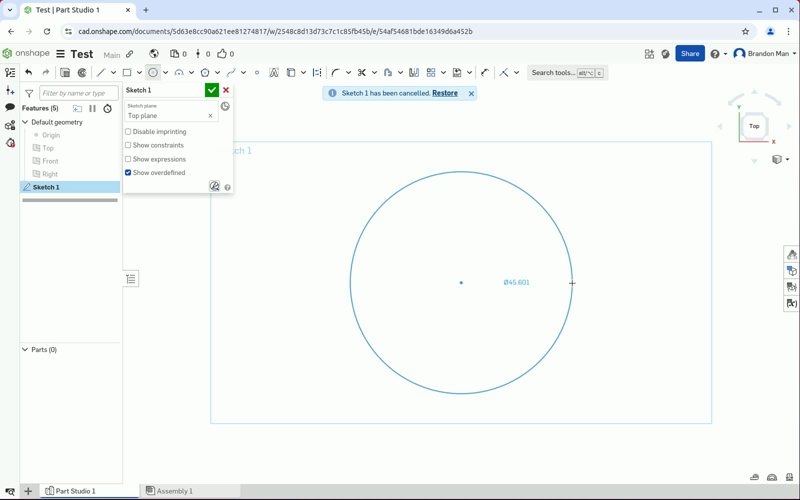
key(esc)
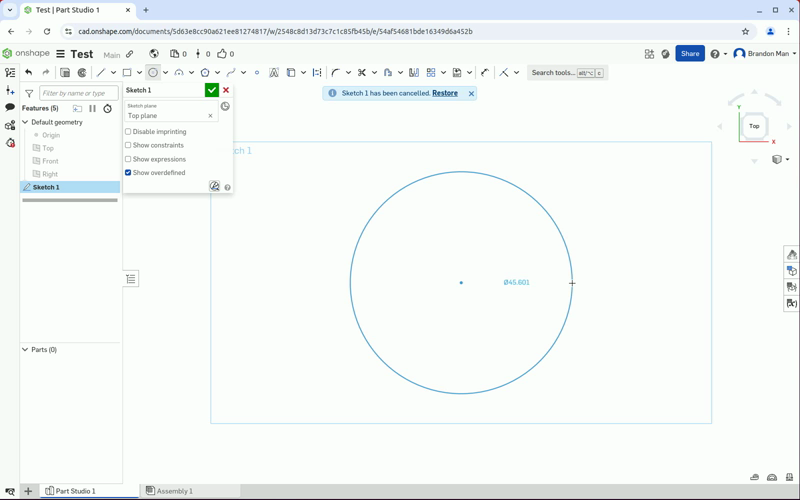
key(c)
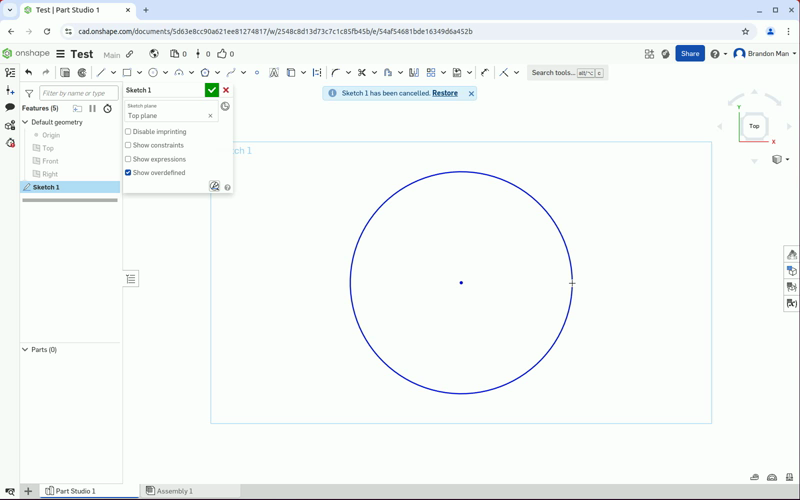
key_down(shift)
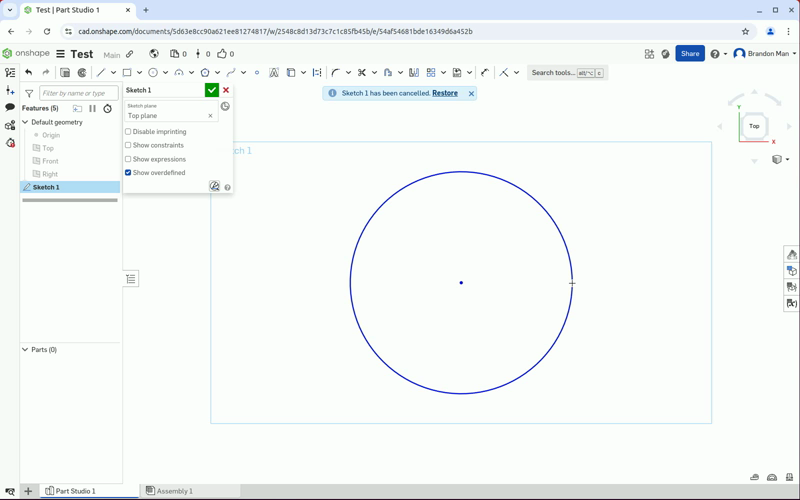
mouse_move(461, 282)
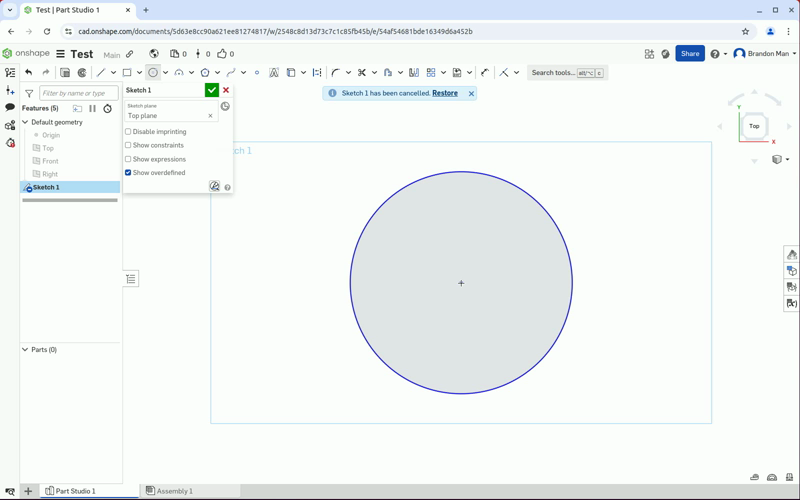
click(461, 282)
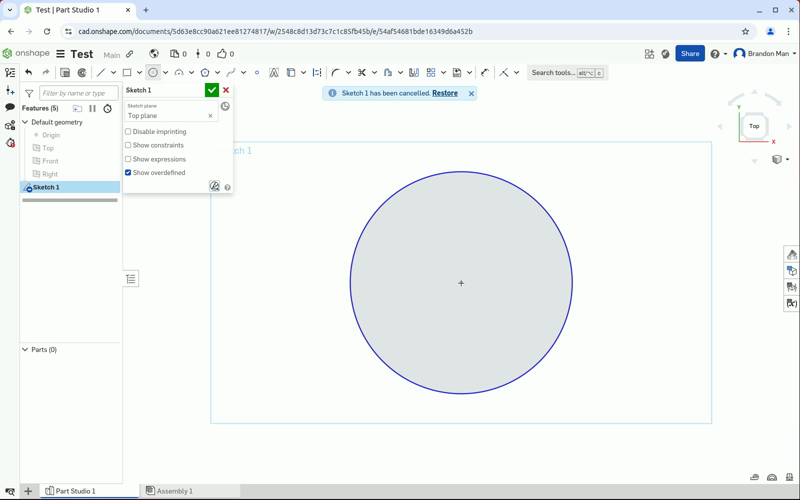
key_up(shift)
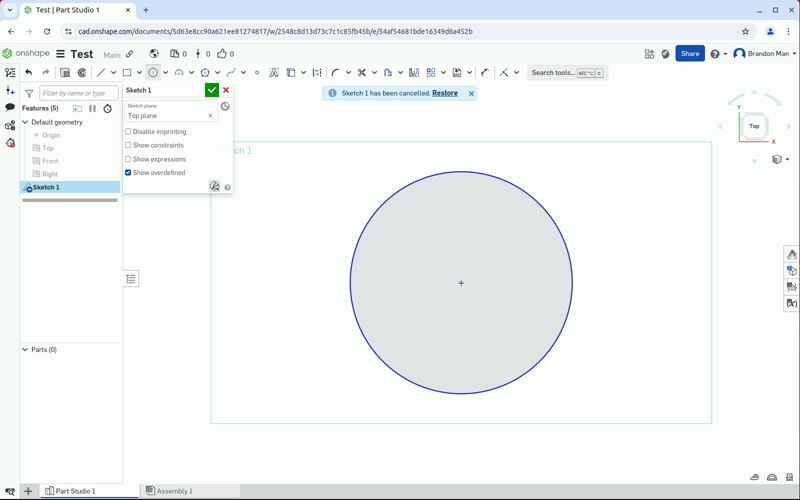
mouse_move(536, 282)
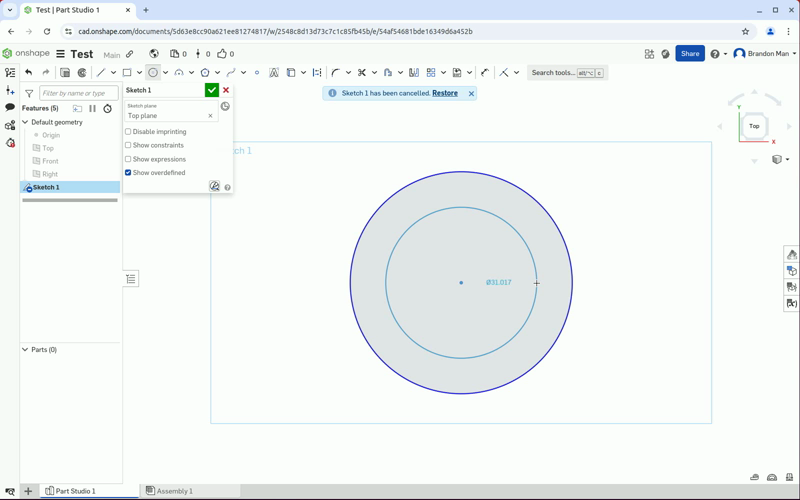
click(536, 282)
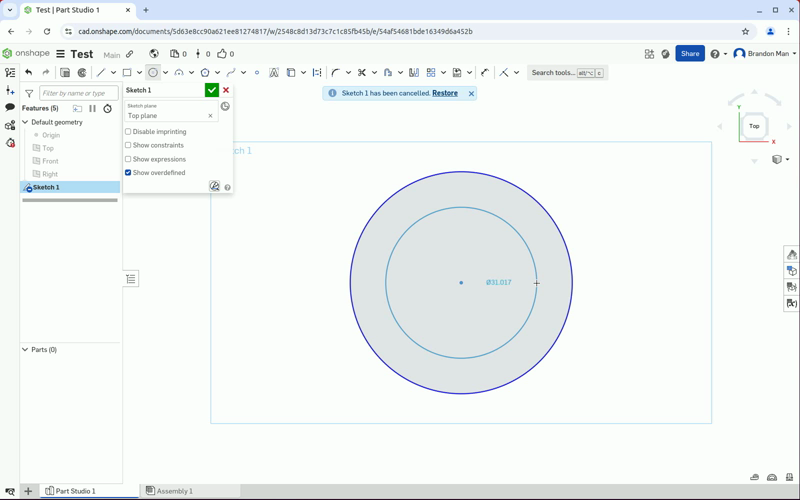
key(esc)
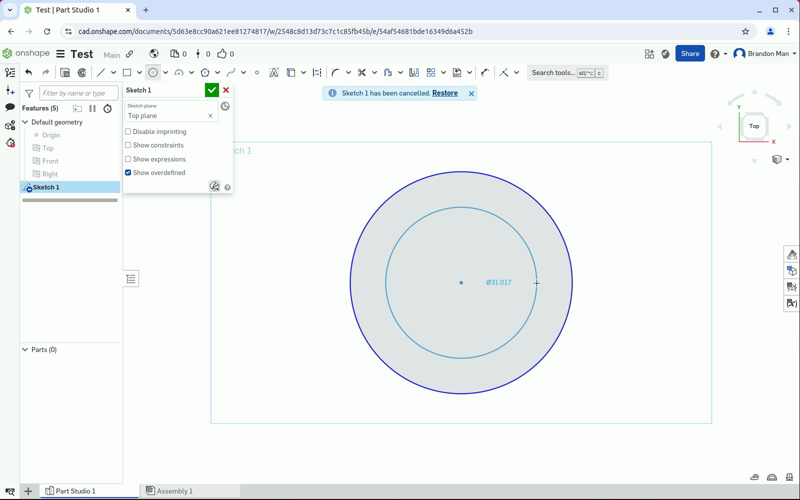
mouse_move(440, 376)
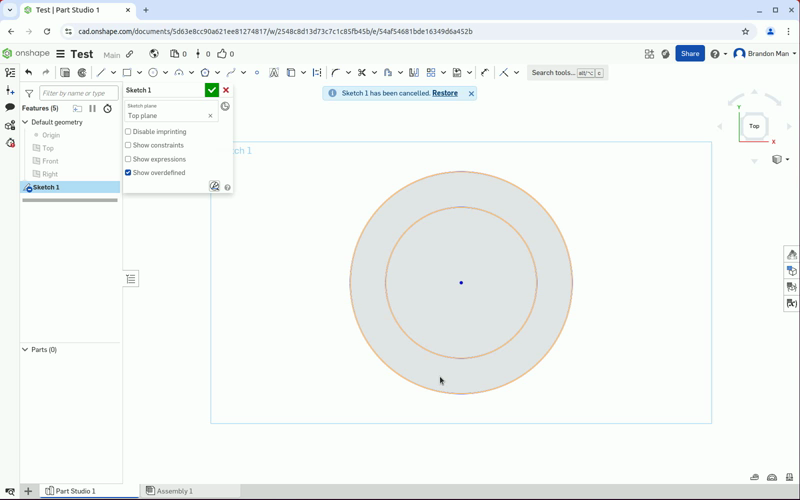
click(440, 376)
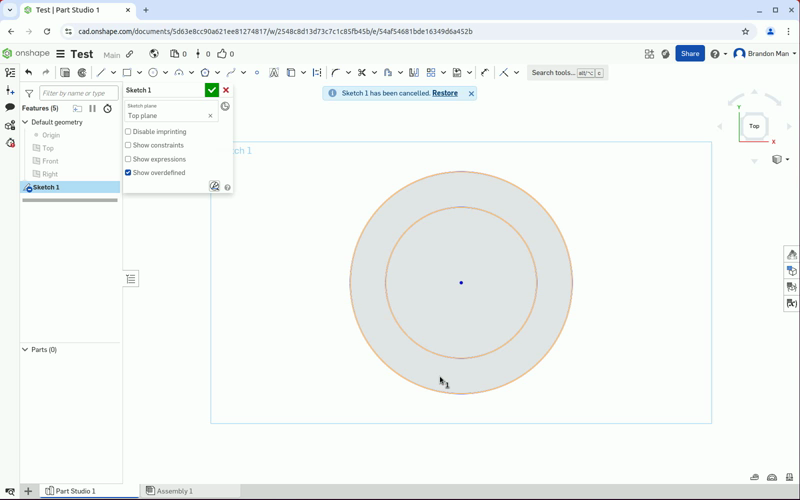
mouse_move(73, 352)
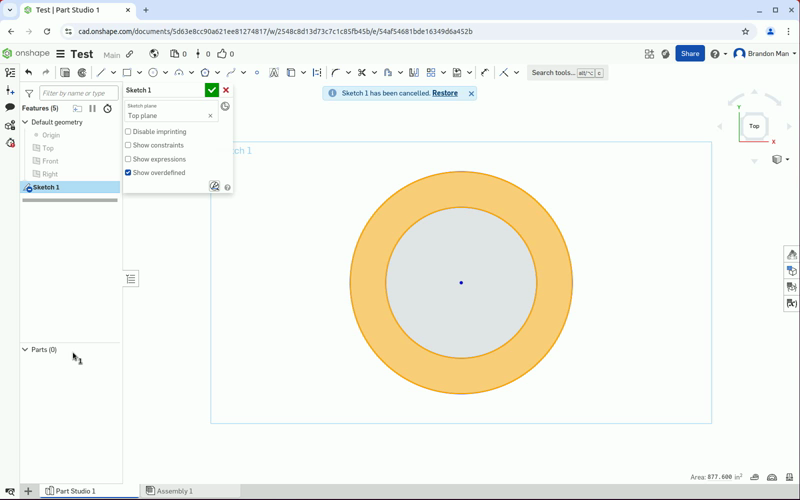
key(shift+y)
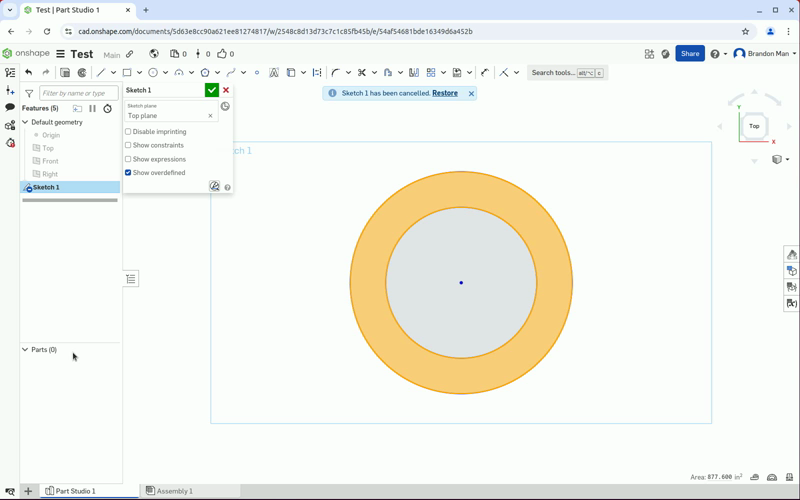
key(shift+e)
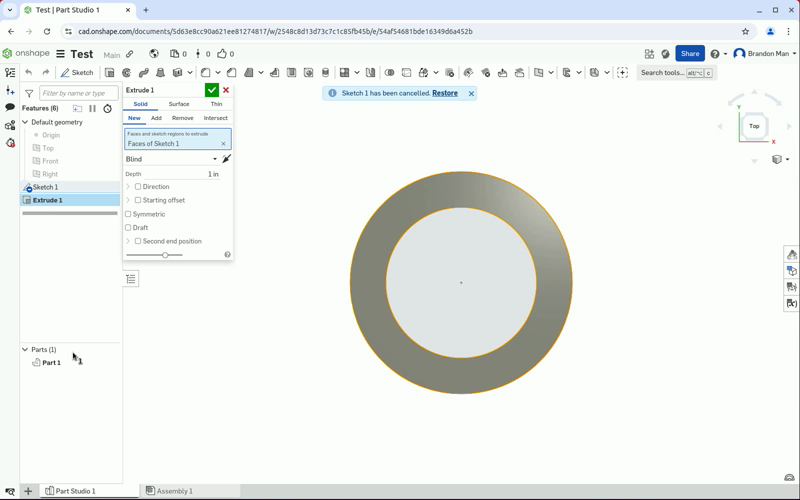
mouse_move(143, 106)
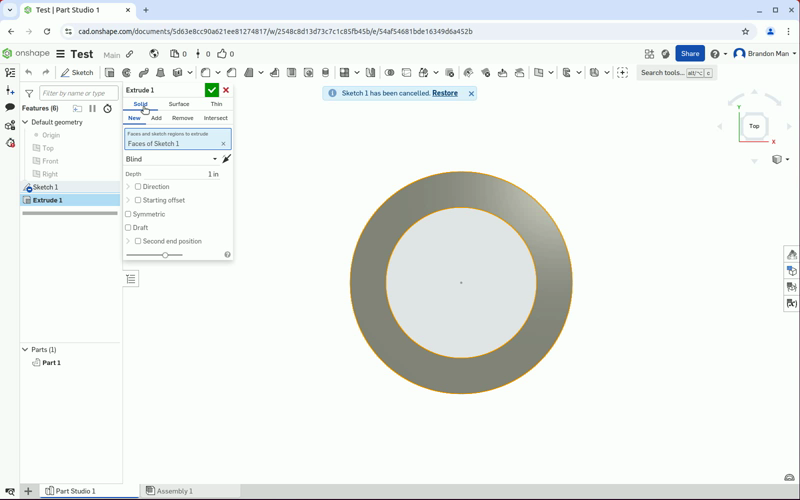
click(143, 106)
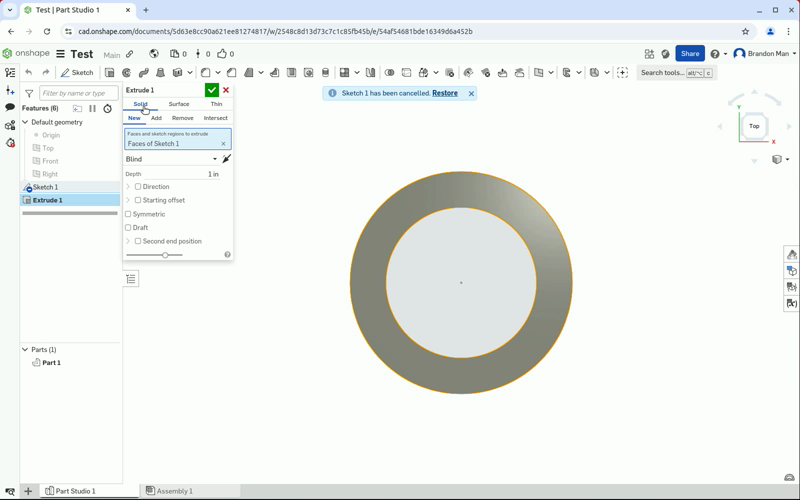
mouse_move(137, 120)
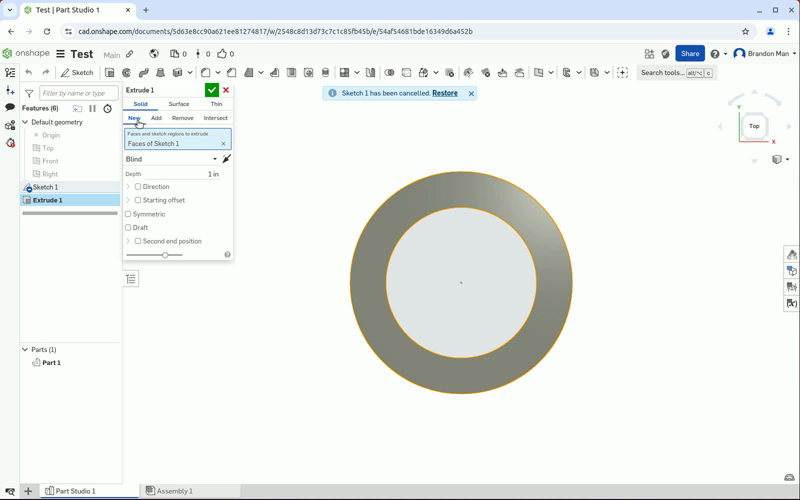
click(137, 120)
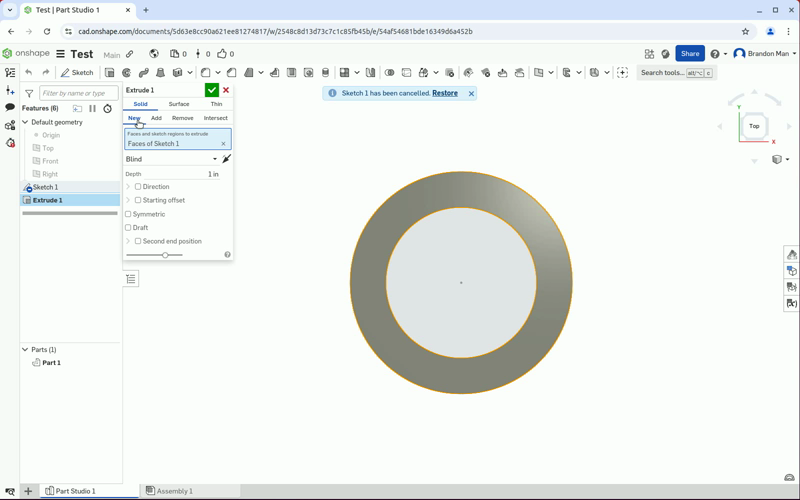
key(tab, 4)
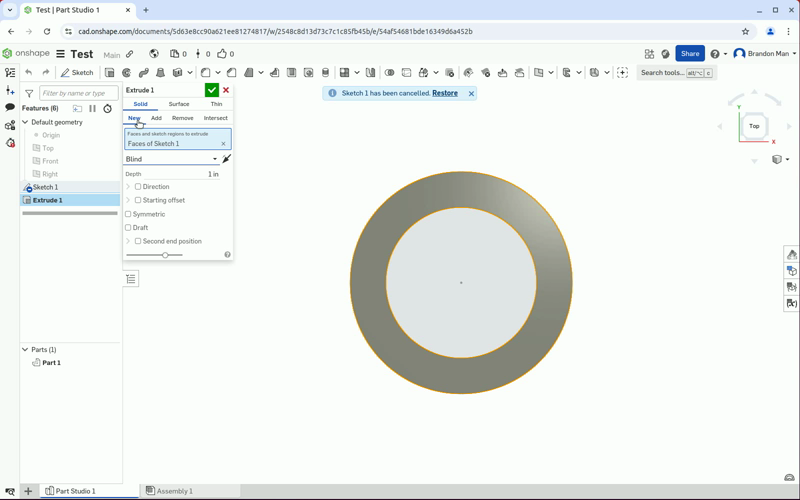
text(3.851)
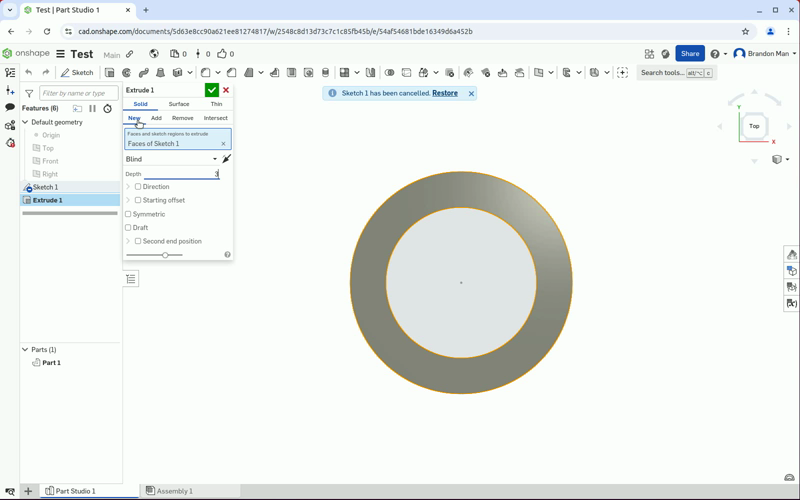
key(enter)
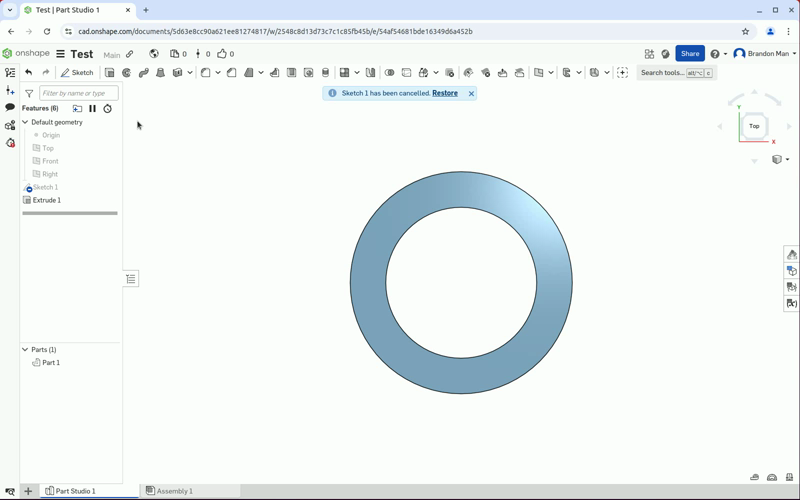
key(shift+h)
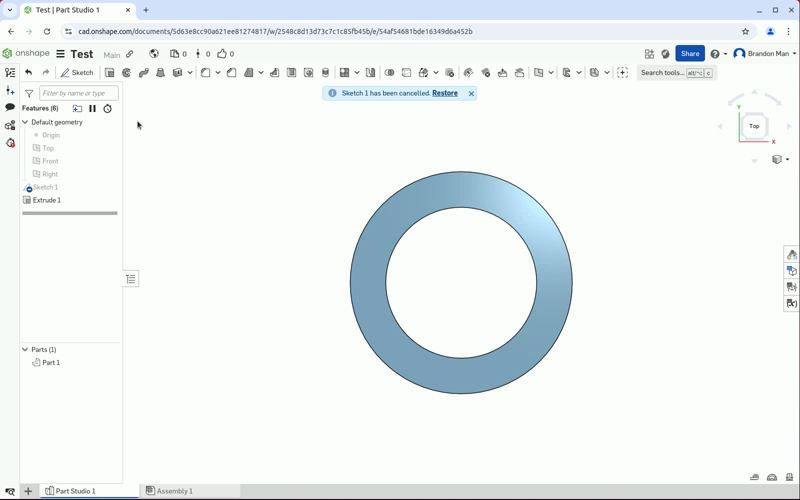
key(shift+h)
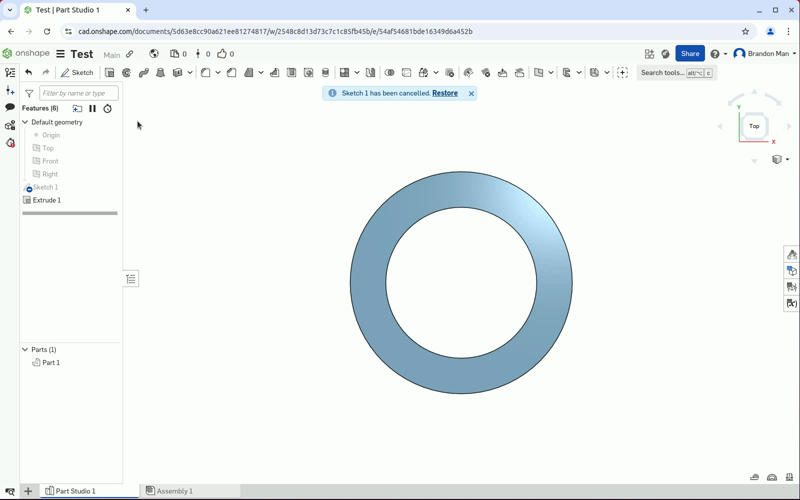
mouse_move(73, 189)
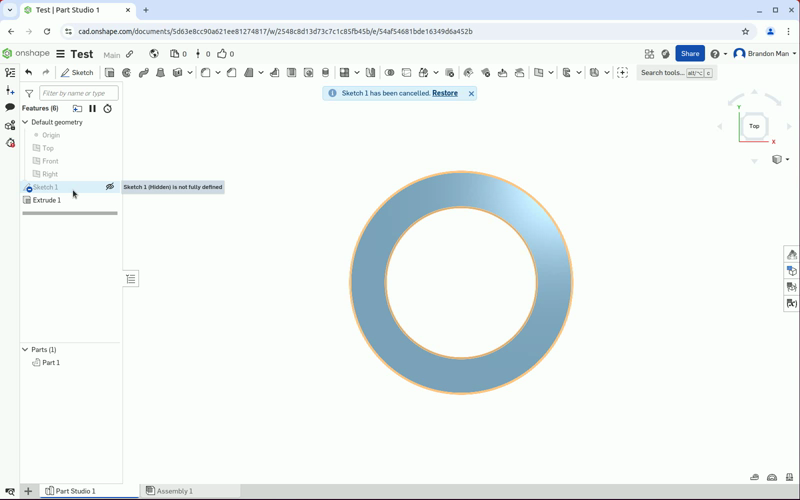
click(73, 189)
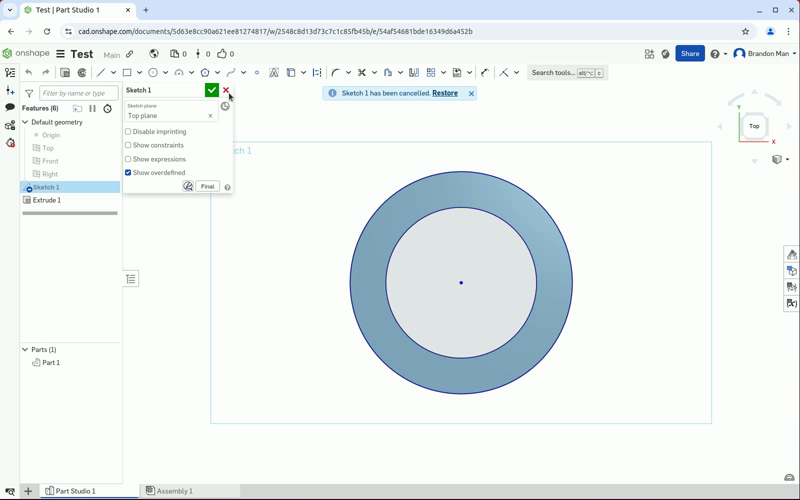
mouse_move(229, 92)
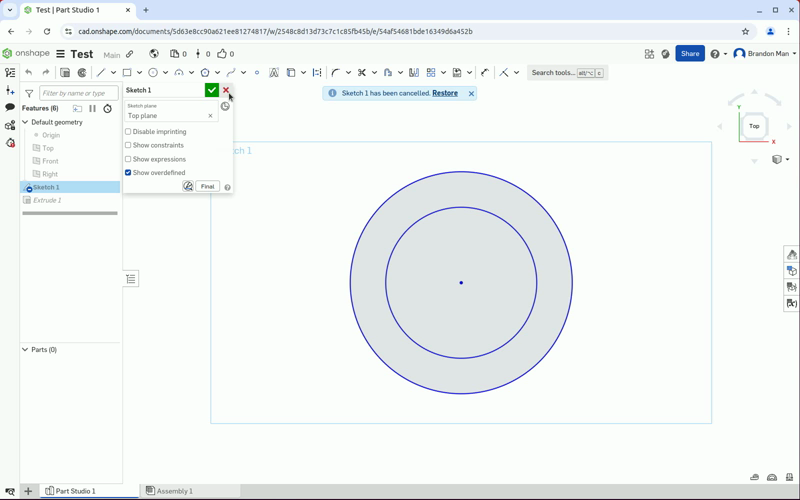
click(229, 92)
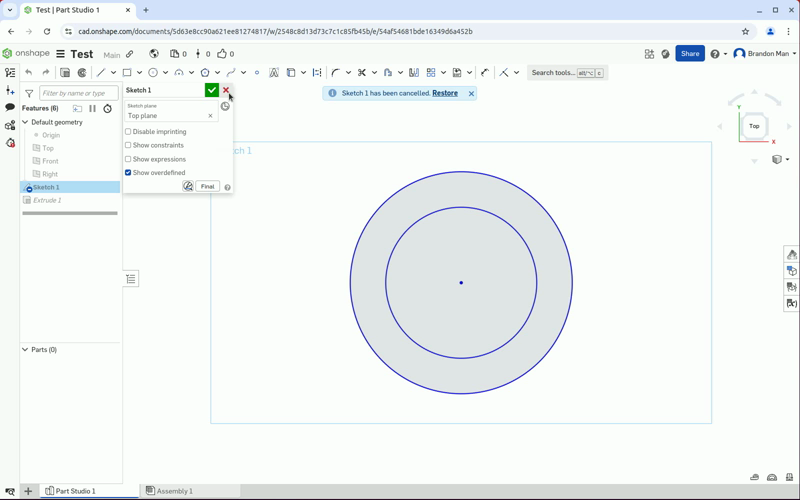
key(shift+s)
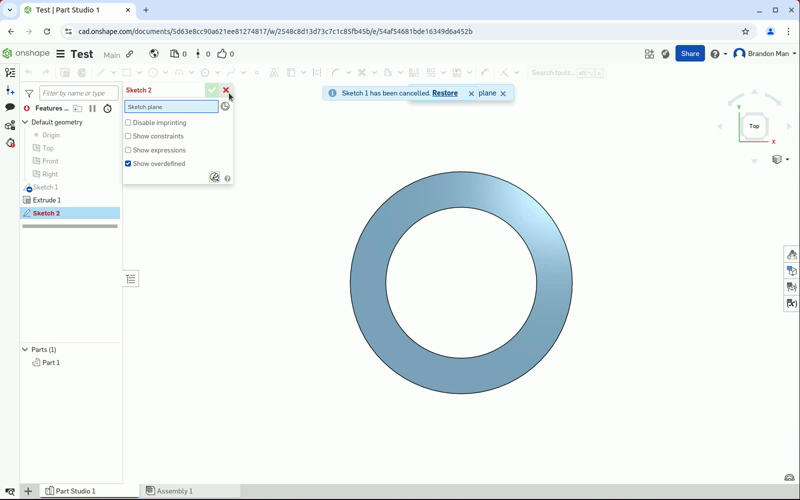
mouse_move(73, 150)
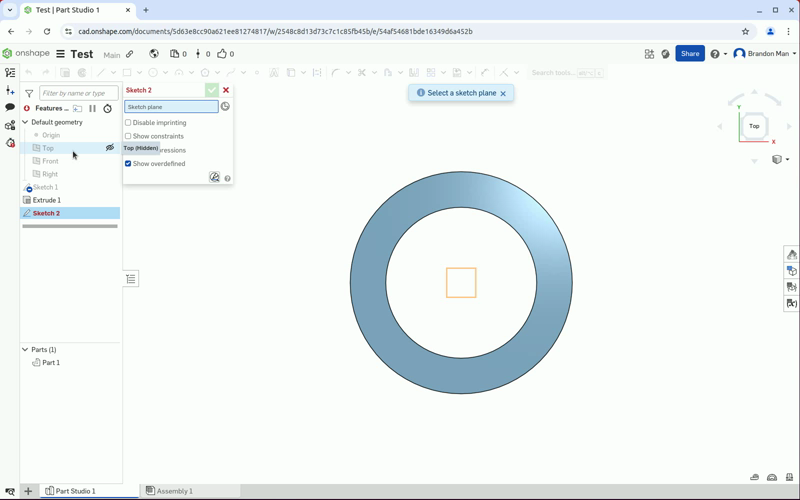
click(73, 150)
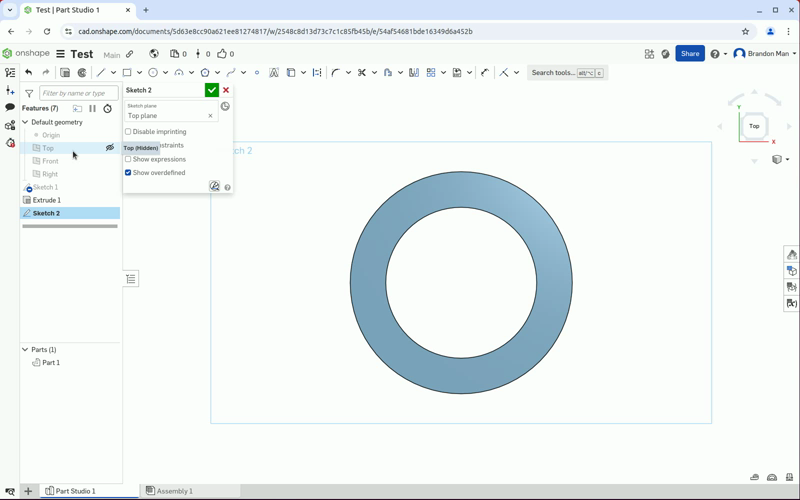
mouse_move(73, 352)
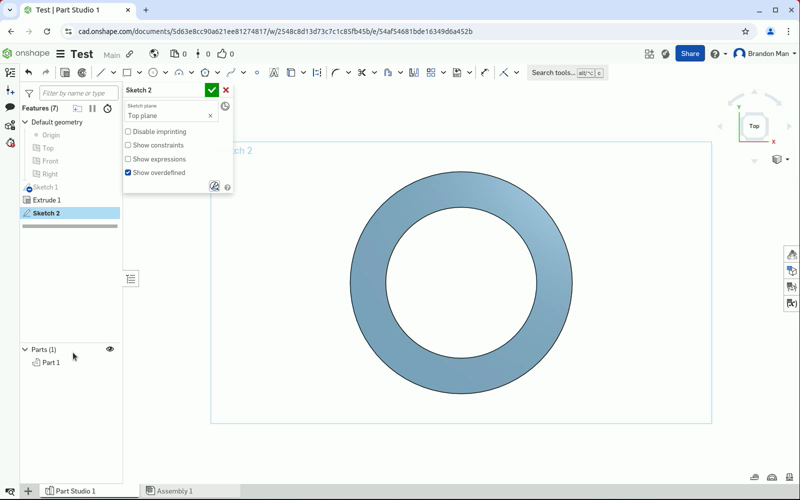
key(y)
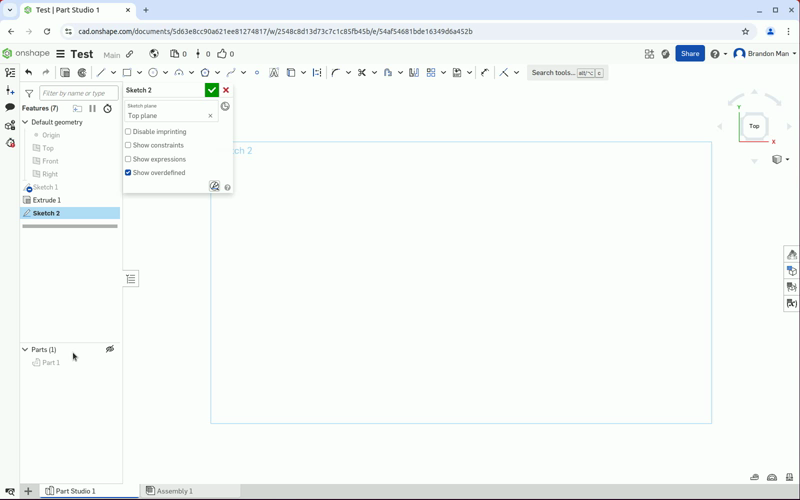
key(c)
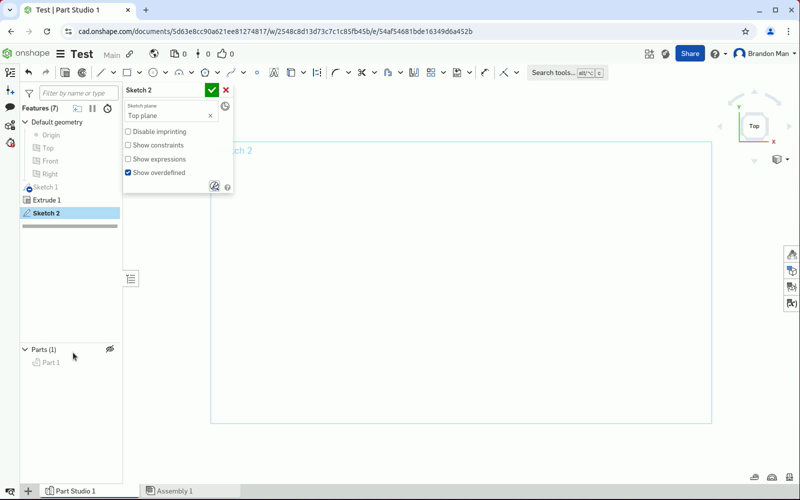
key_down(shift)
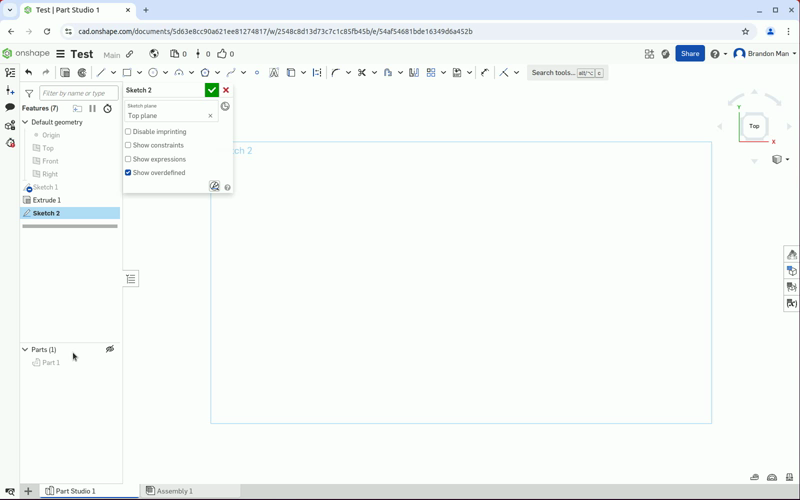
mouse_move(461, 282)
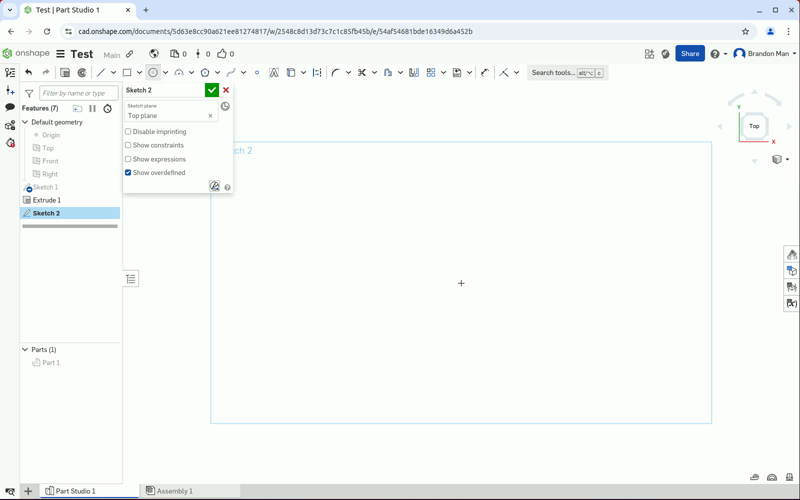
click(461, 282)
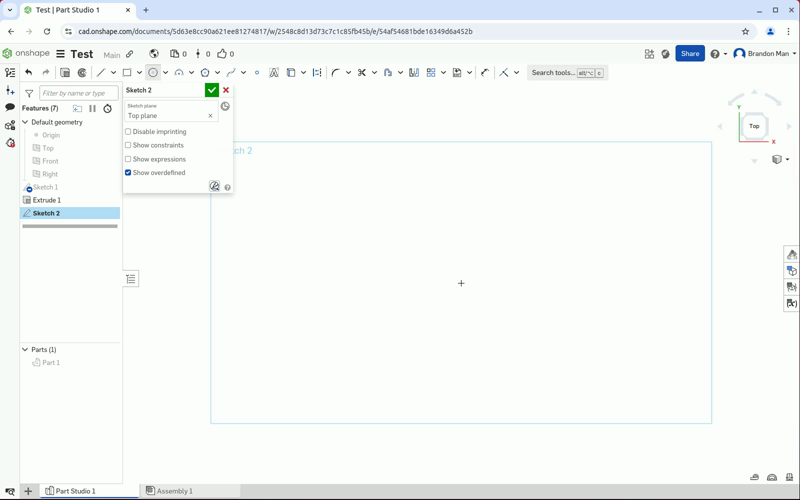
key_up(shift)
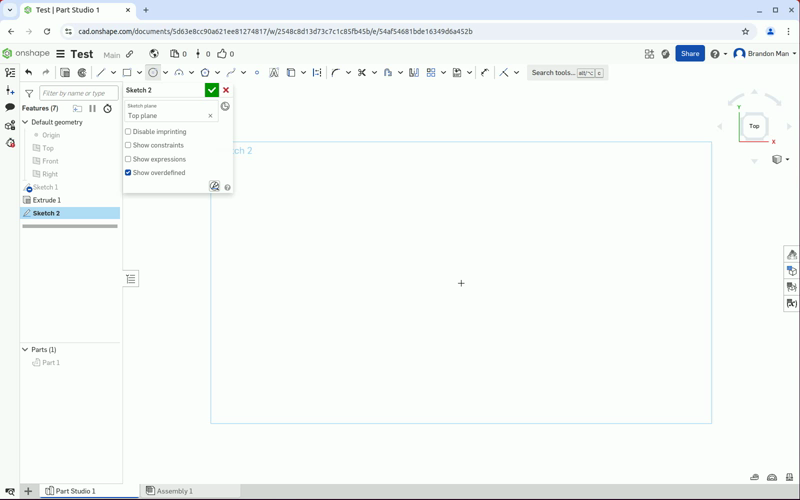
mouse_move(555, 282)
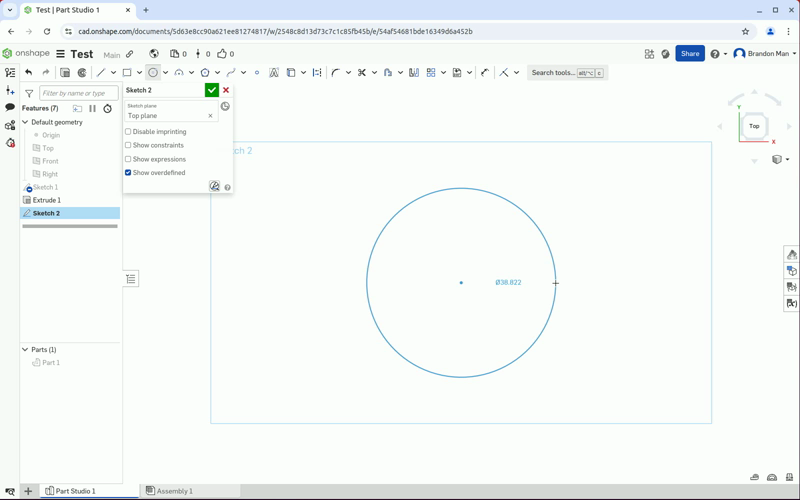
click(555, 282)
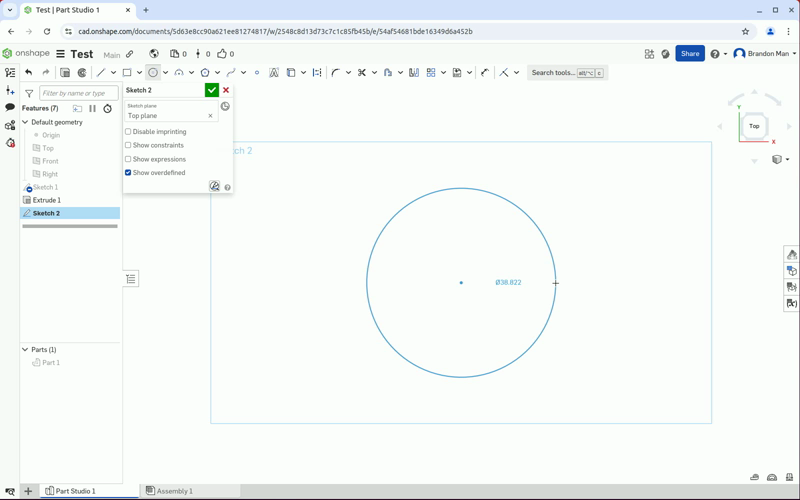
key(esc)
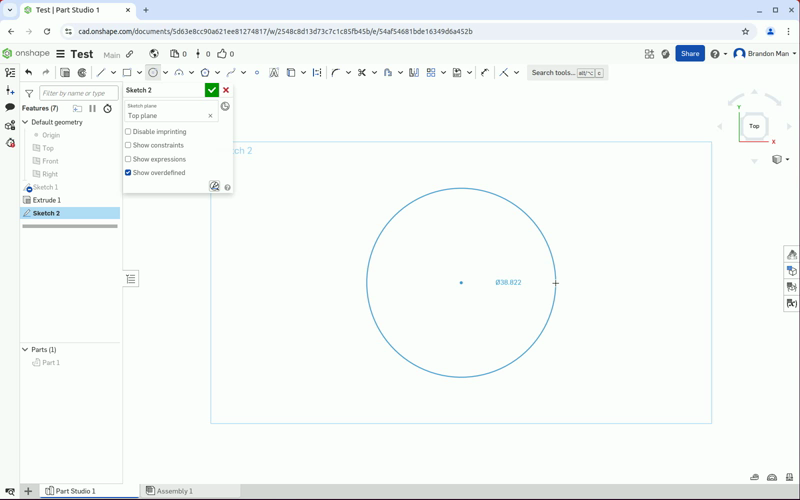
key(c)
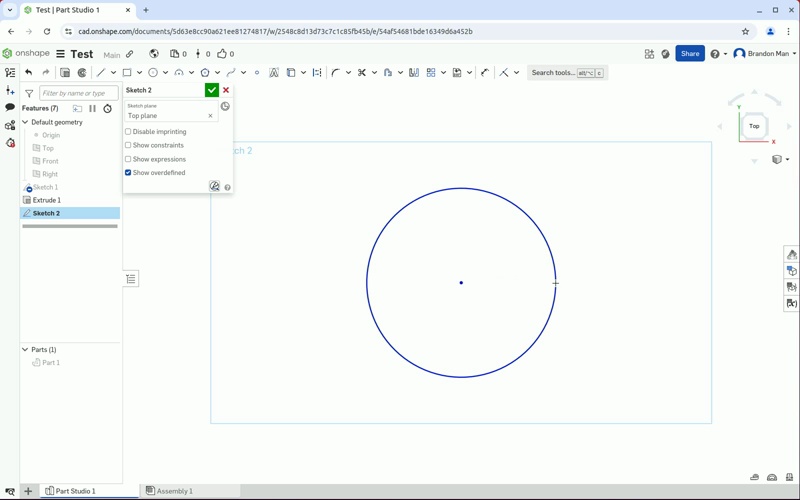
key_down(shift)
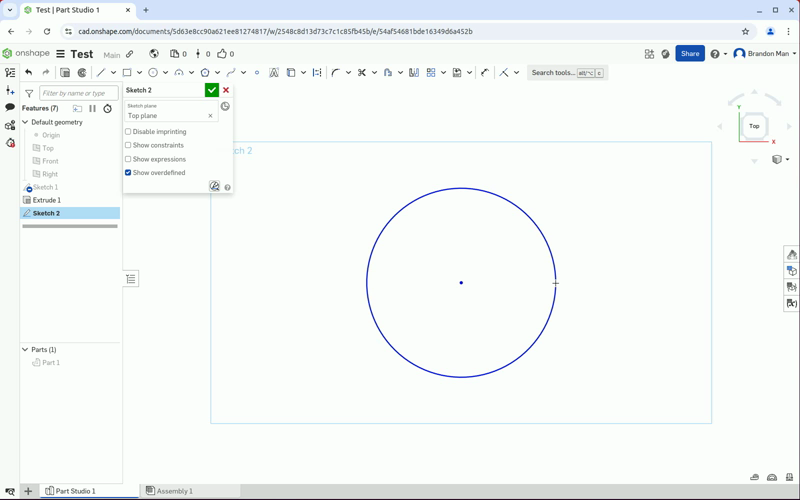
mouse_move(461, 282)
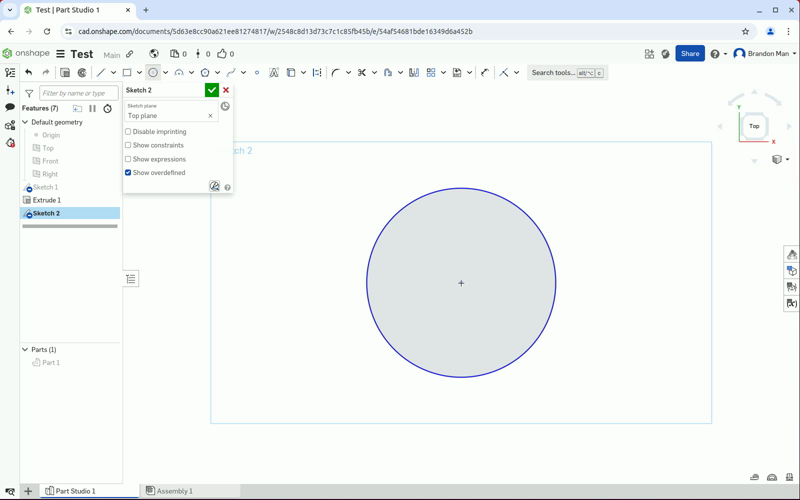
click(461, 282)
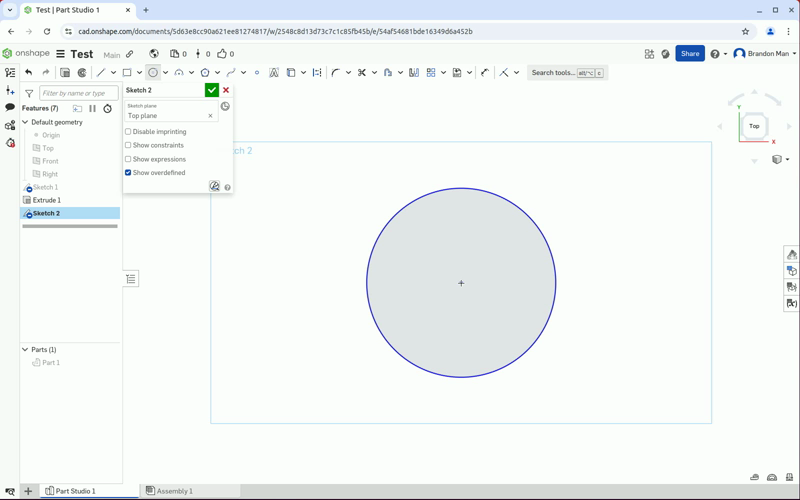
key_up(shift)
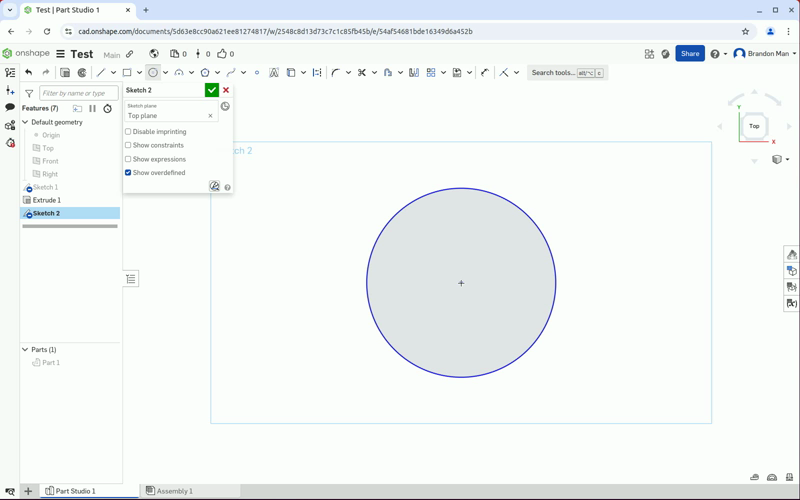
mouse_move(536, 282)
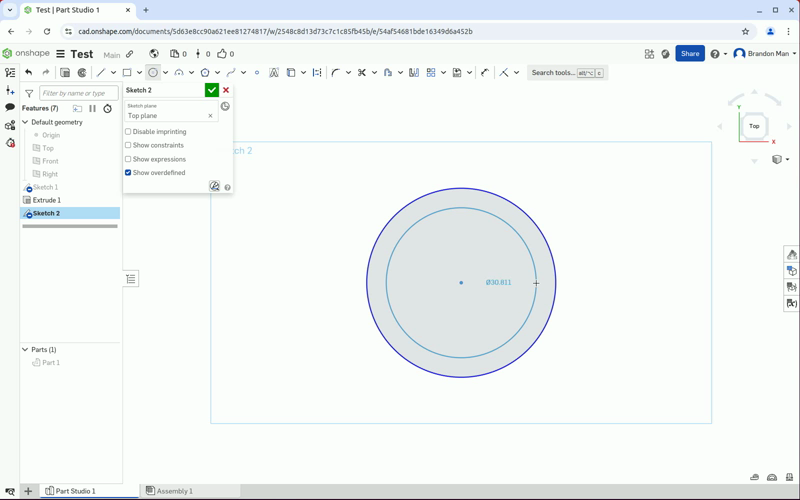
click(536, 282)
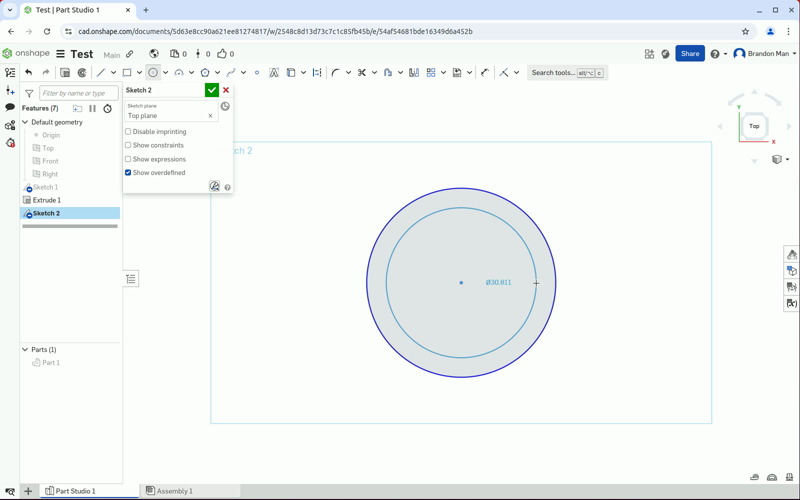
key(esc)
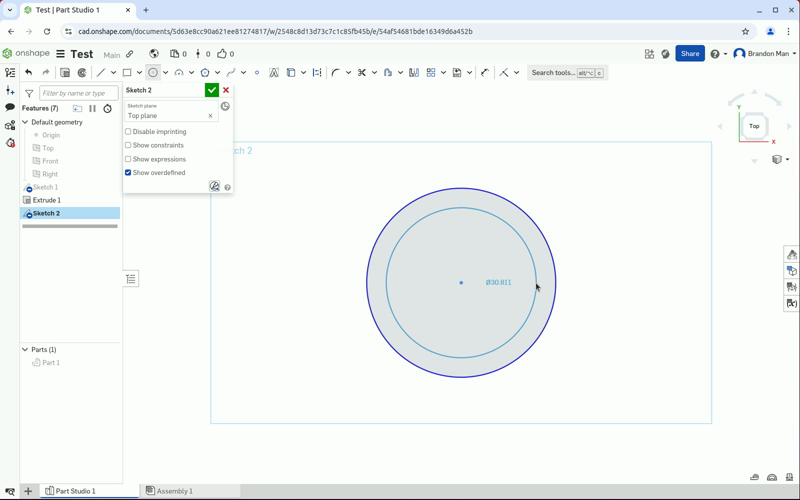
mouse_move(511, 211)
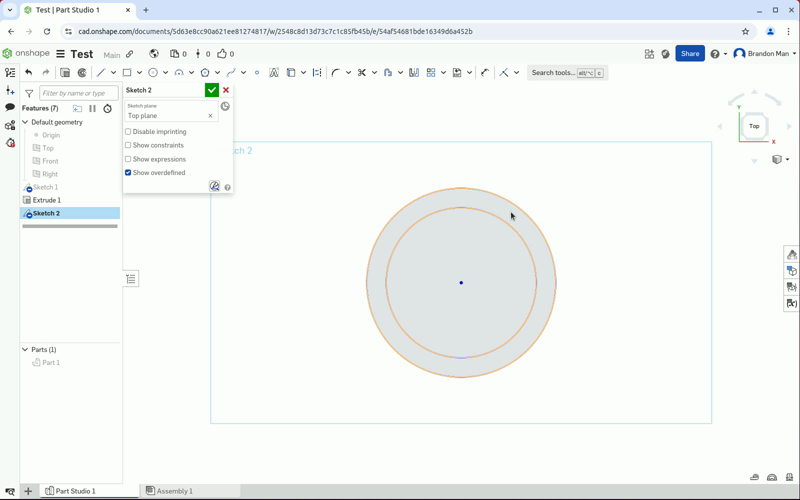
click(511, 211)
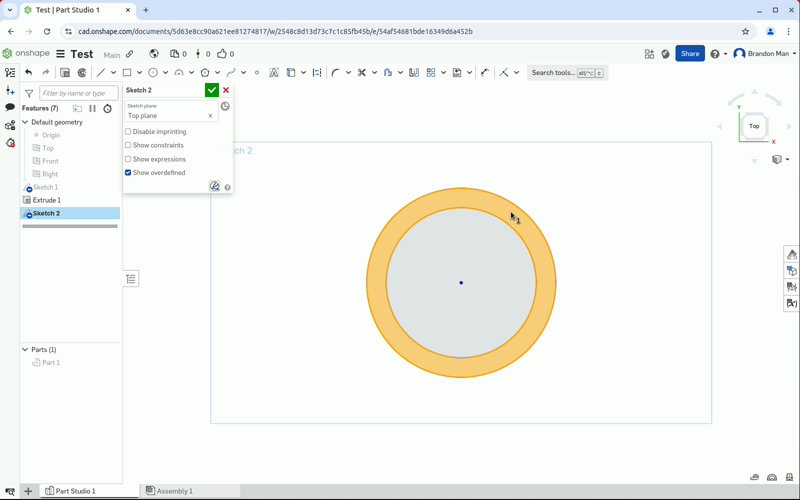
mouse_move(73, 352)
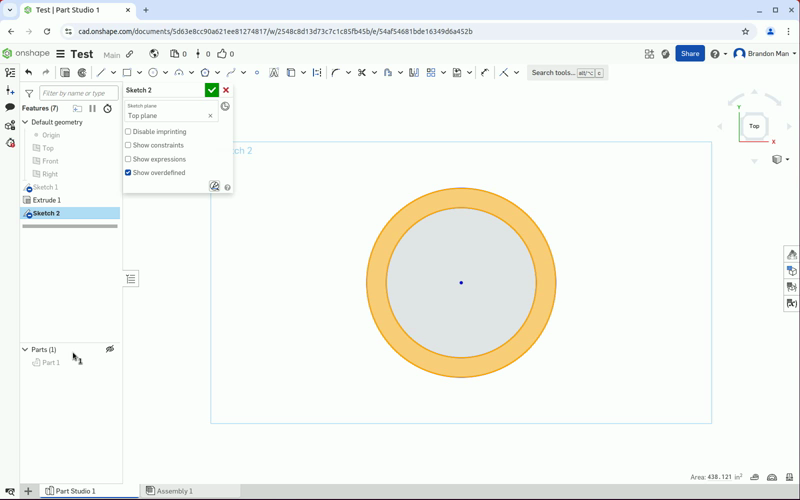
key(shift+y)
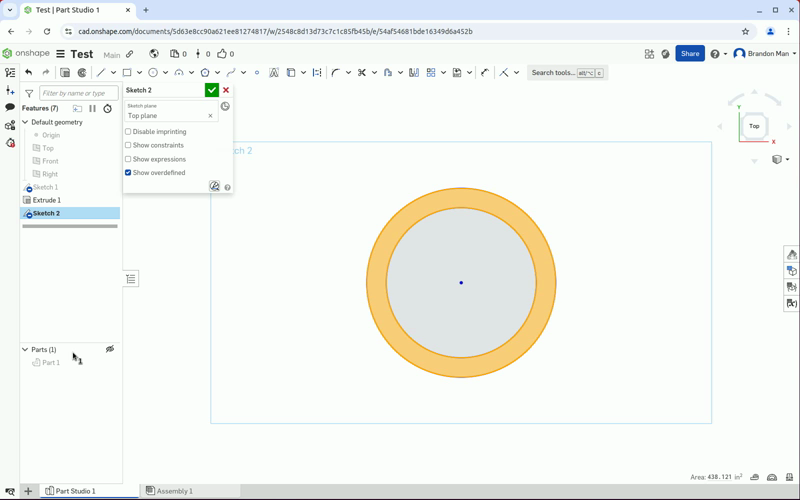
key(shift+e)
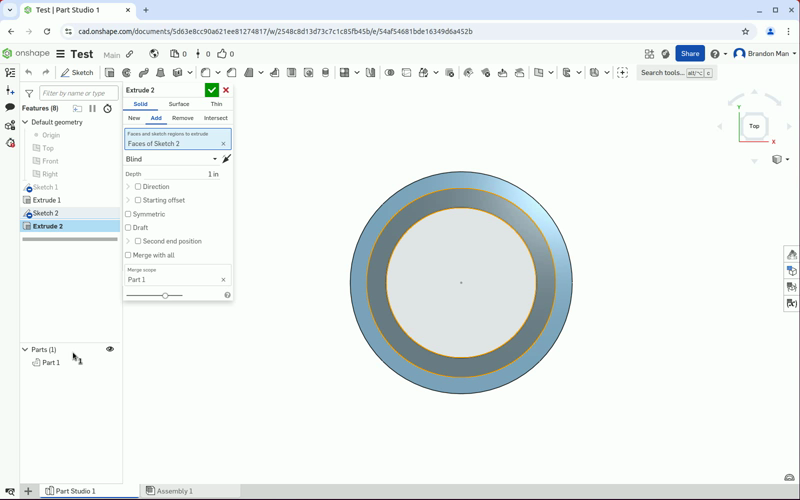
mouse_move(143, 106)
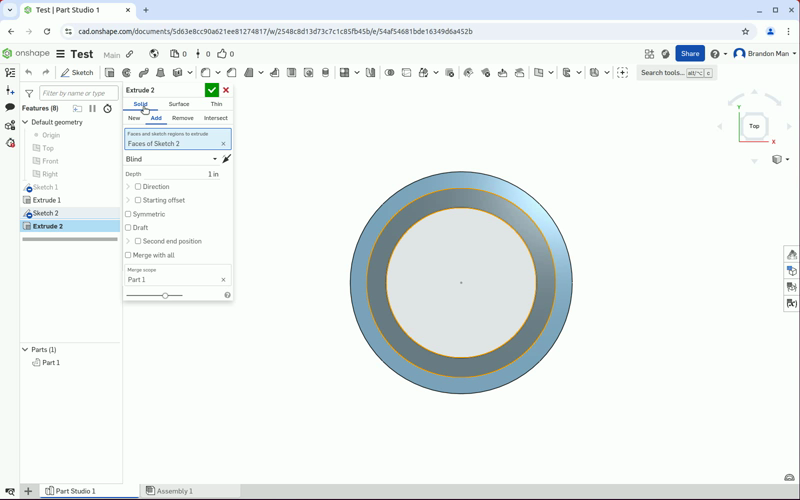
click(143, 106)
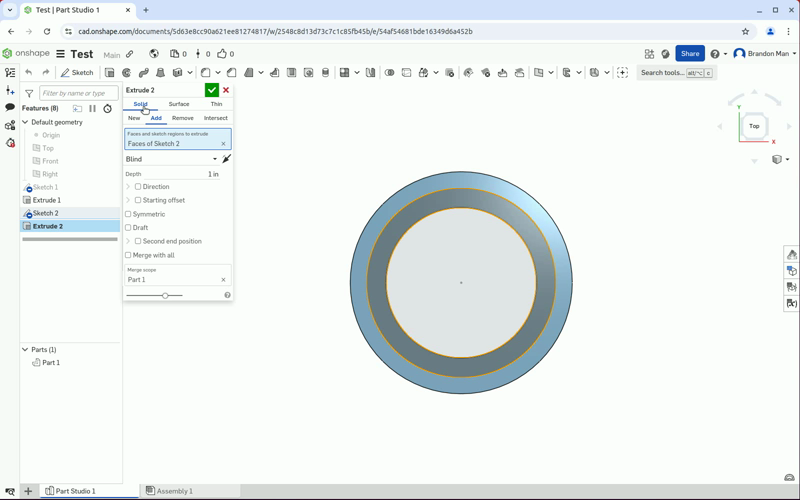
mouse_move(137, 120)
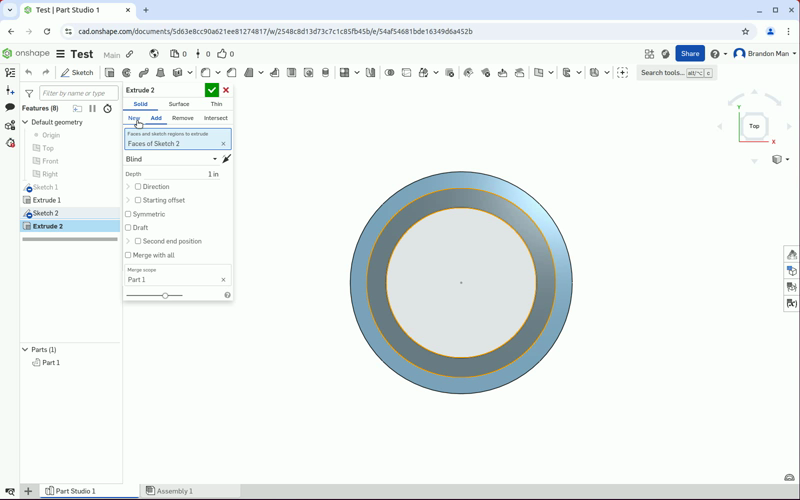
click(137, 120)
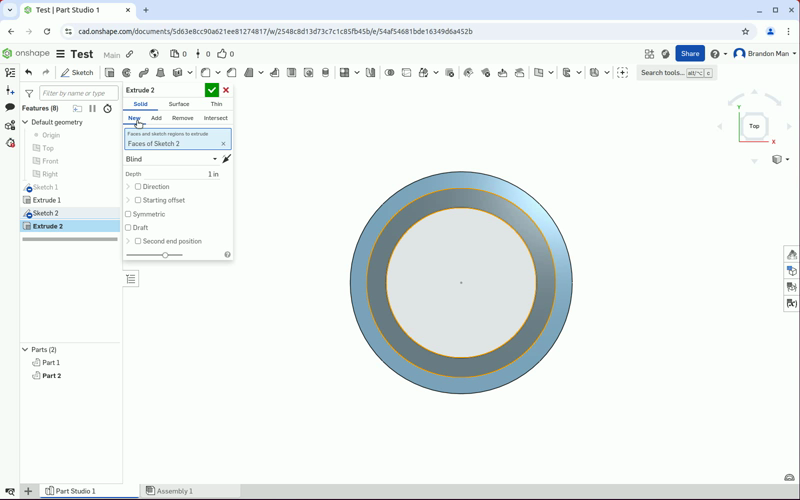
key(tab, 4)
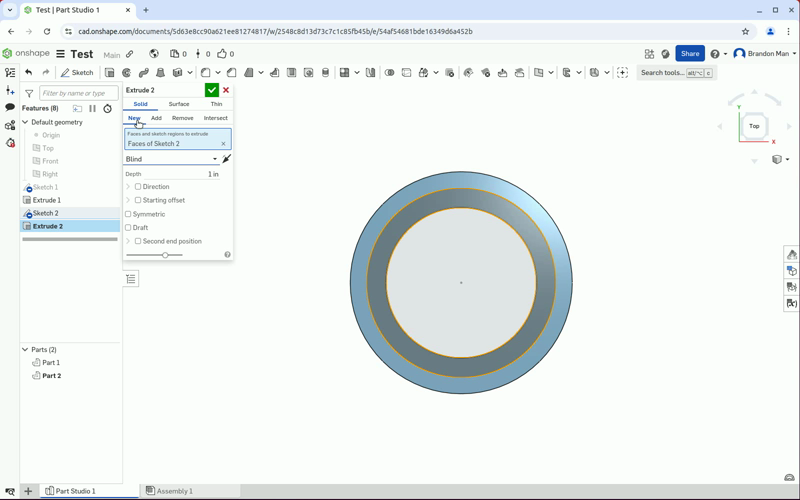
text(-23.108)
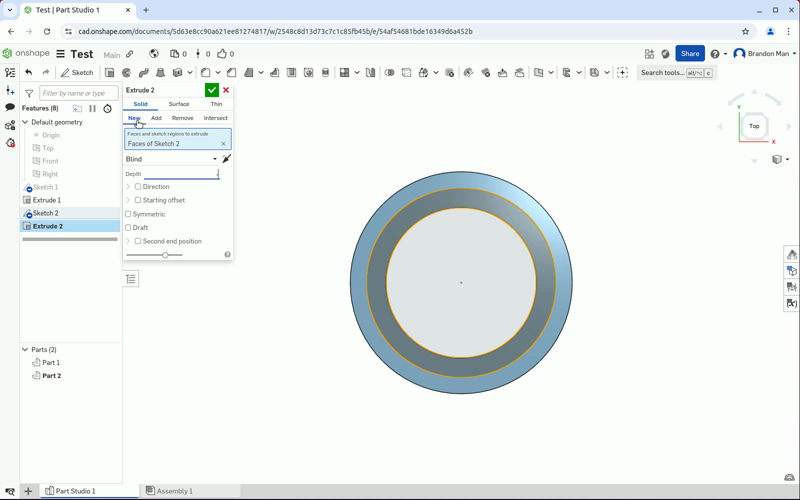
key(enter)
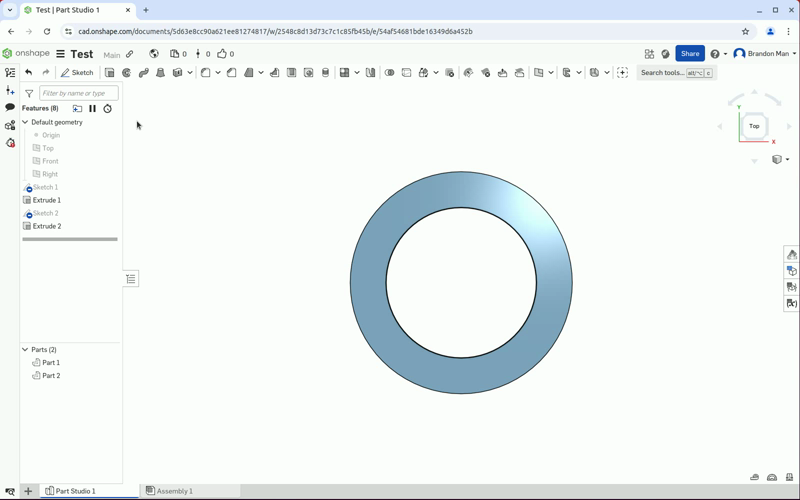
key(shift+h)
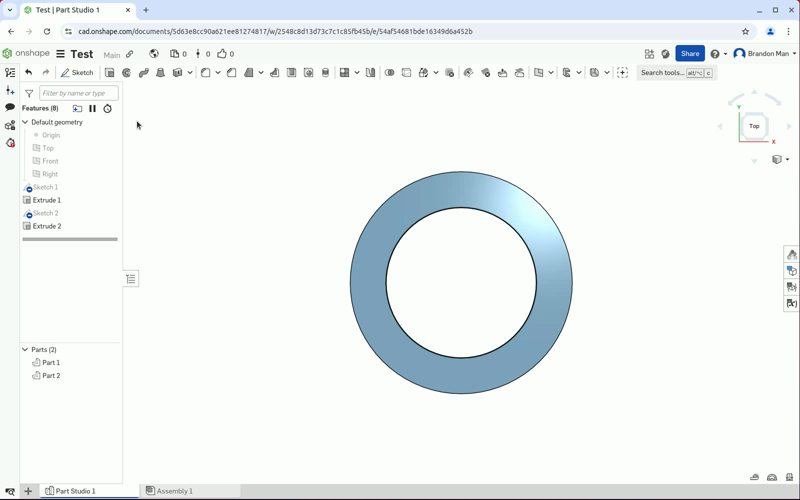
key(shift+h)
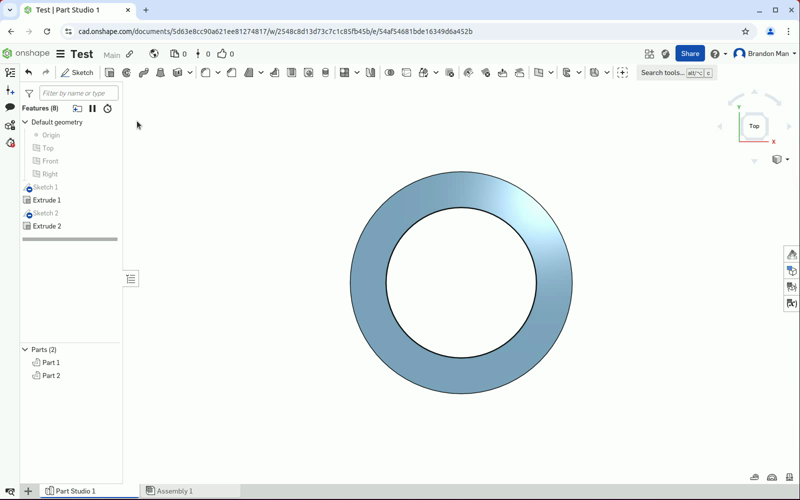
key(shift+7)
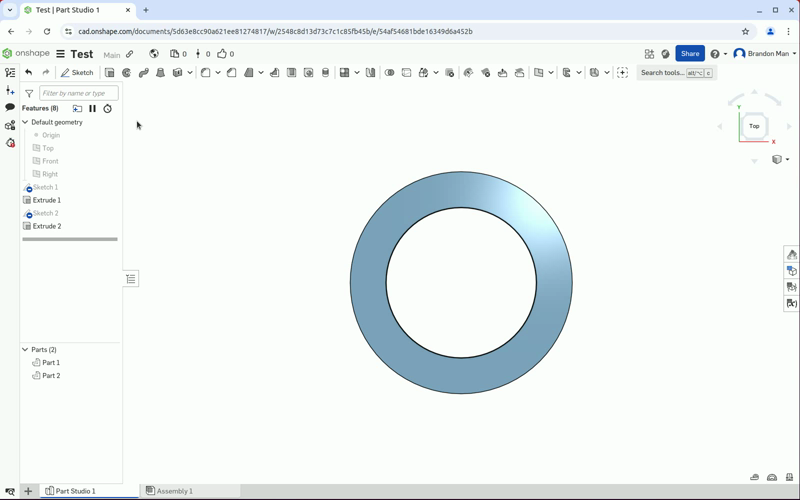
key(up, 3)
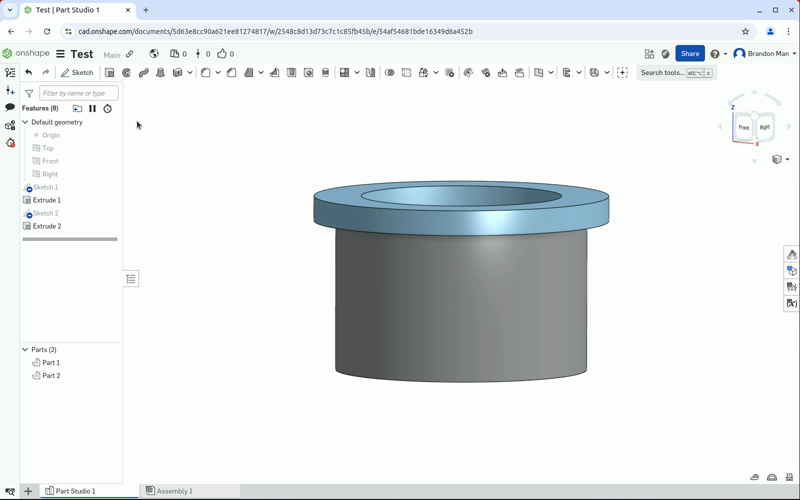
key(left, 3)
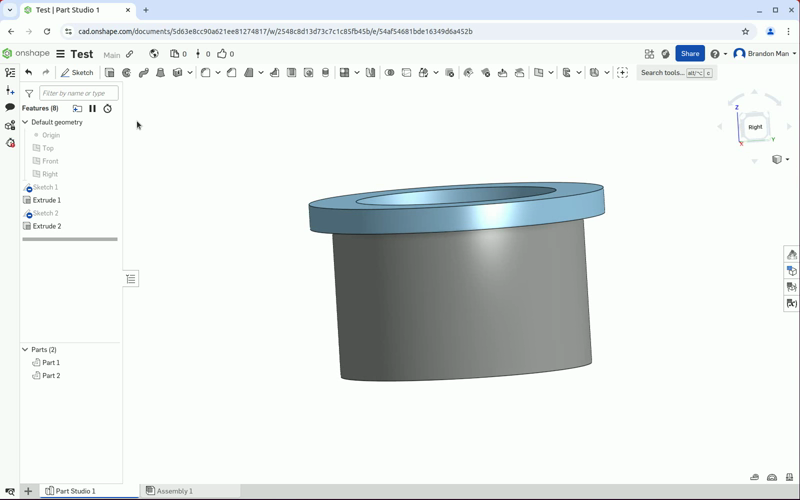
key(right, 3)
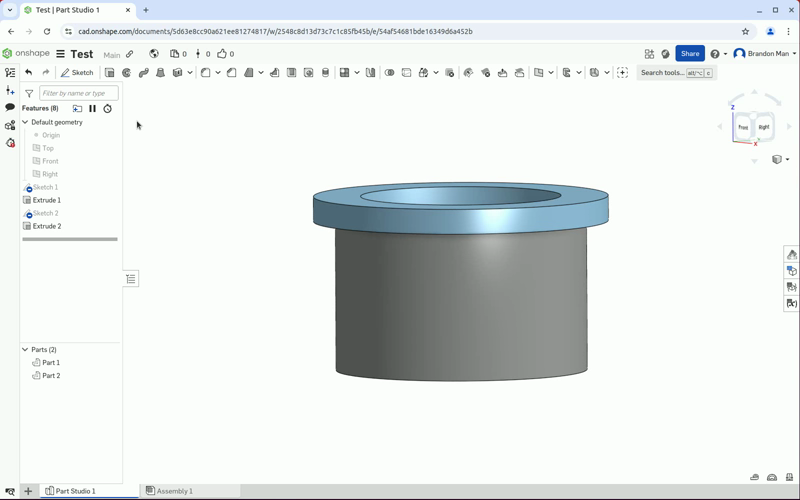
key(down, 3)
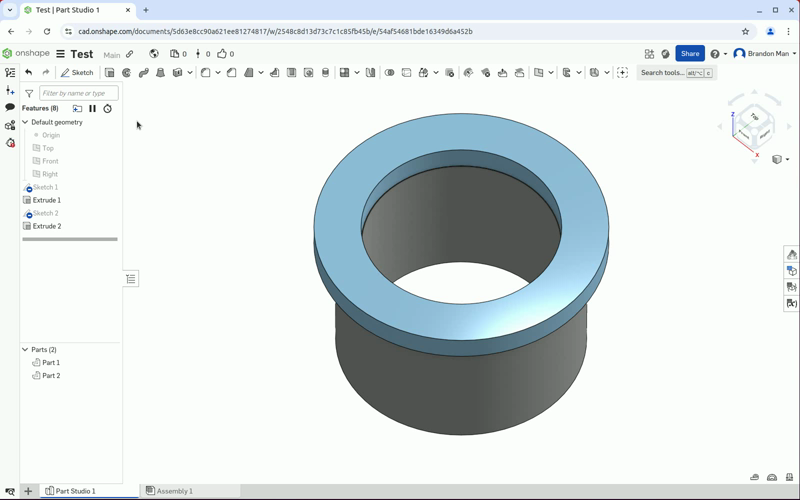
mouse_move(73, 189)
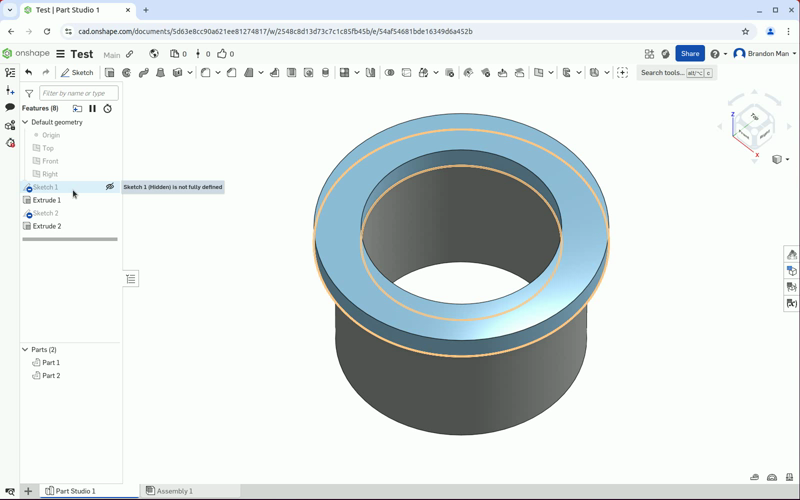
click(73, 189)